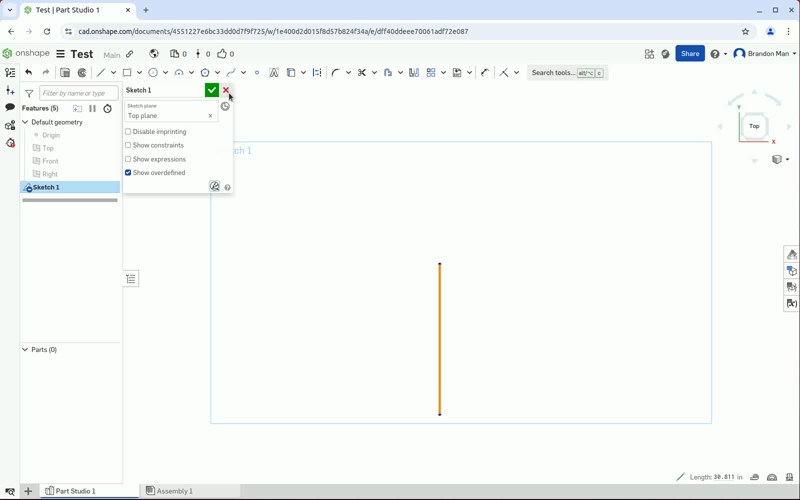
key(shift+h)
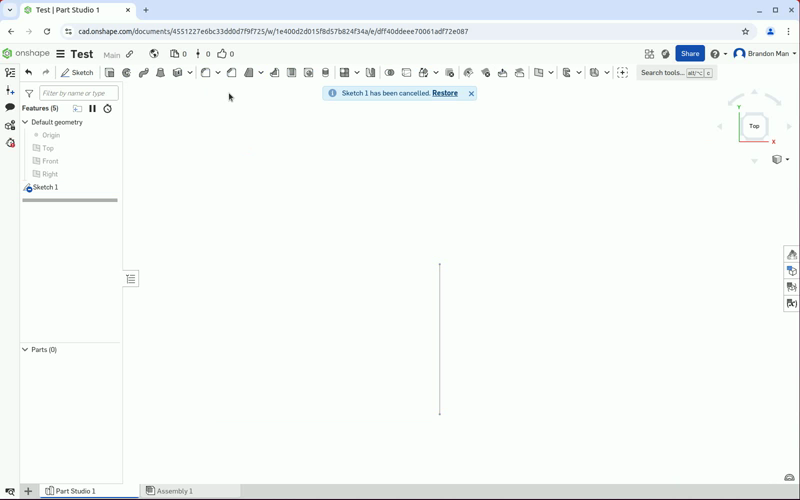
key(shift+s)
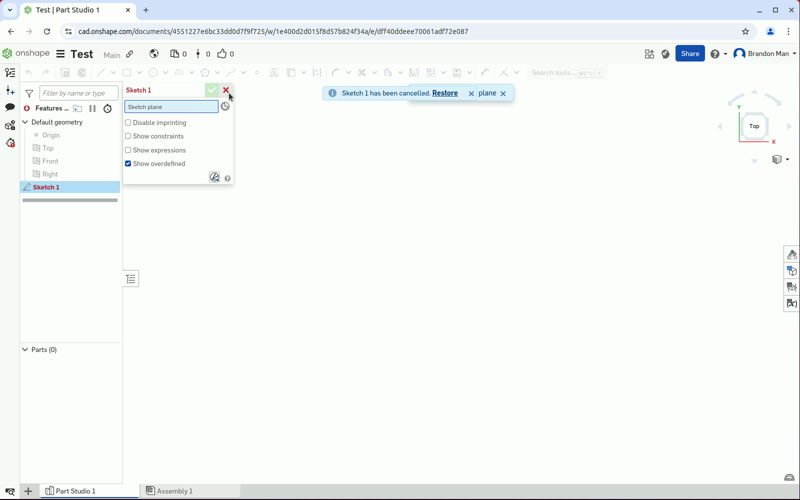
mouse_move(73, 150)
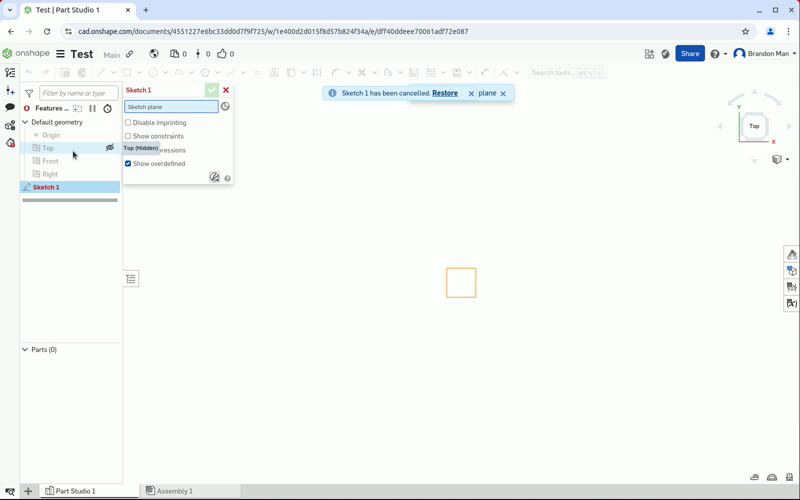
click(73, 150)
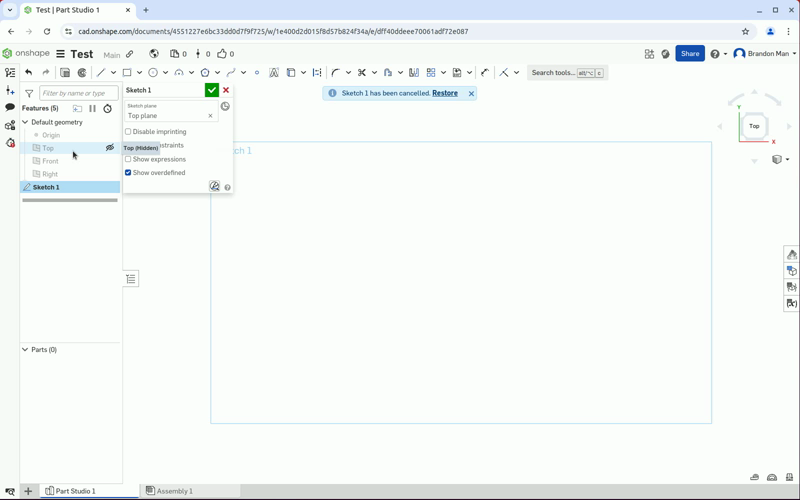
mouse_move(73, 352)
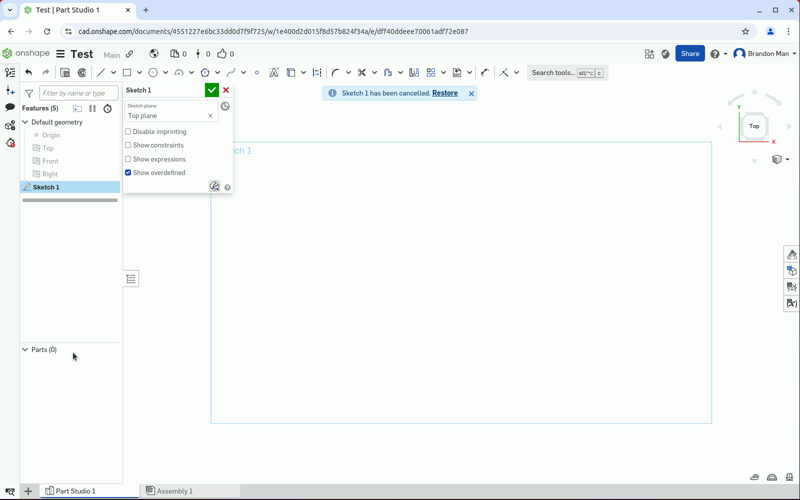
key(y)
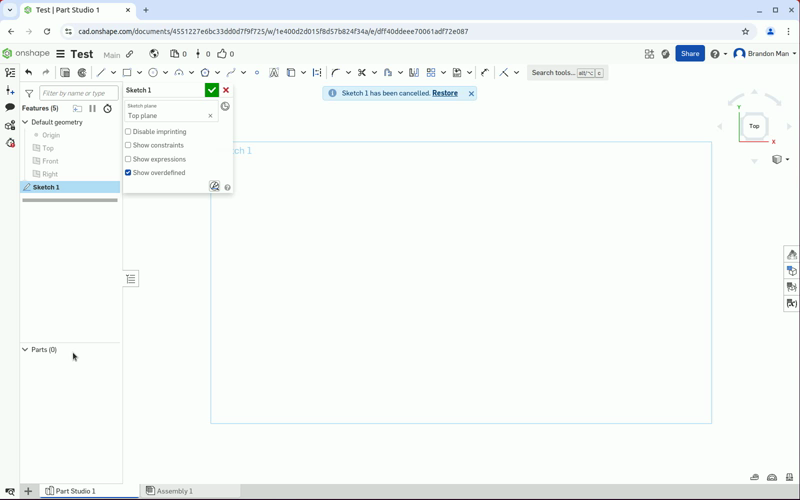
key(c)
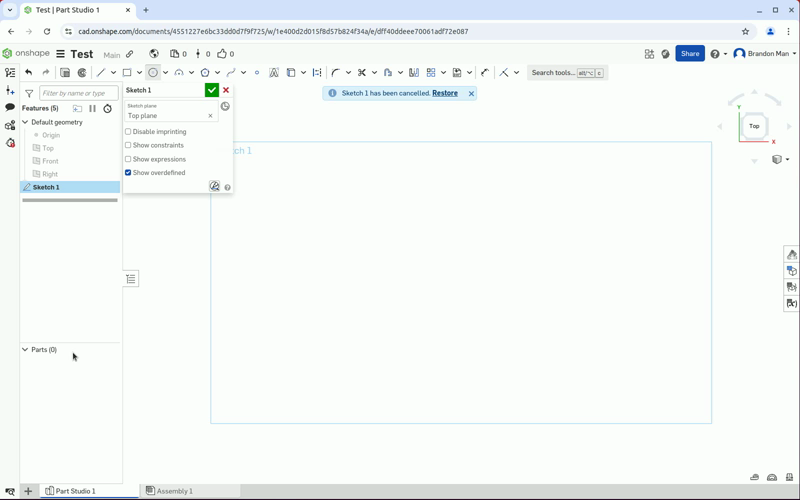
key_down(shift)
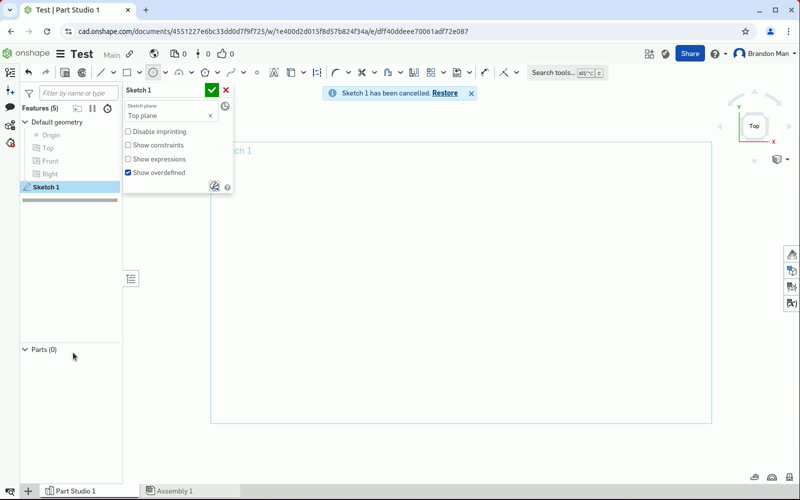
mouse_move(461, 282)
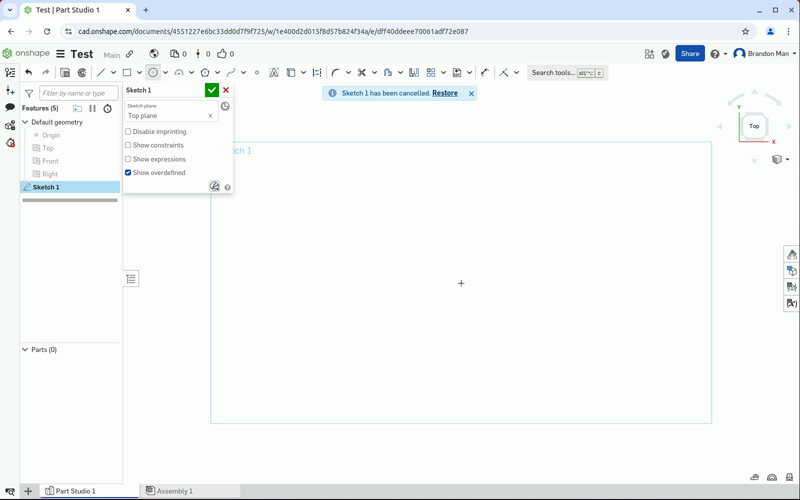
click(461, 282)
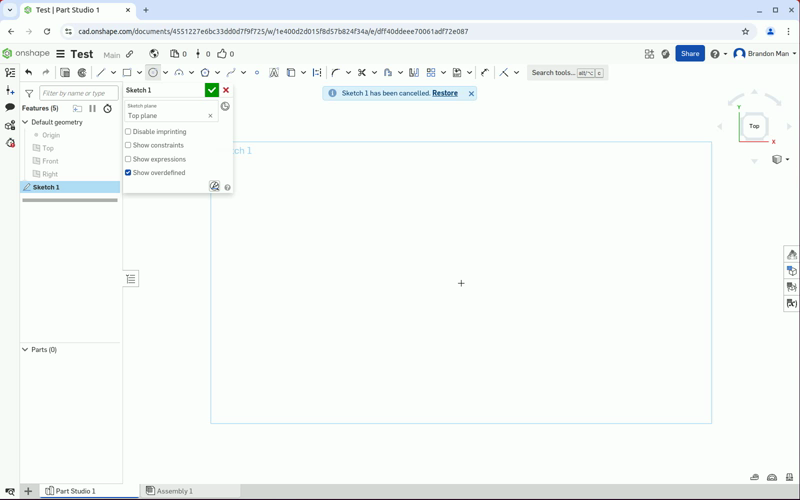
key_up(shift)
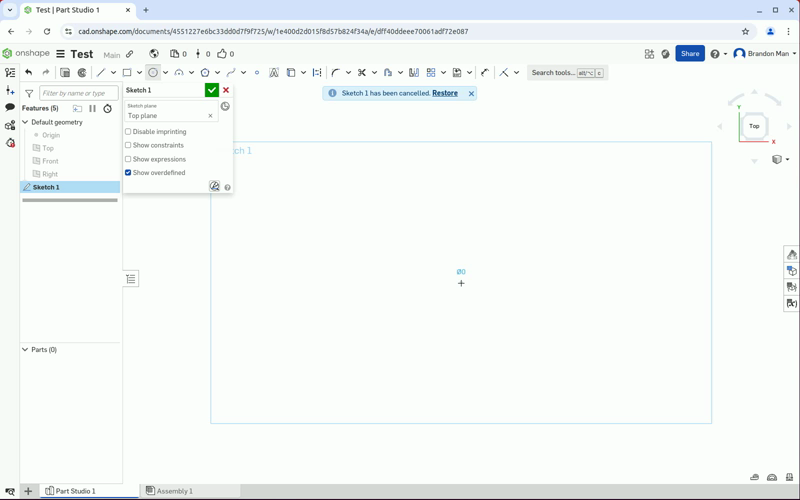
mouse_move(574, 282)
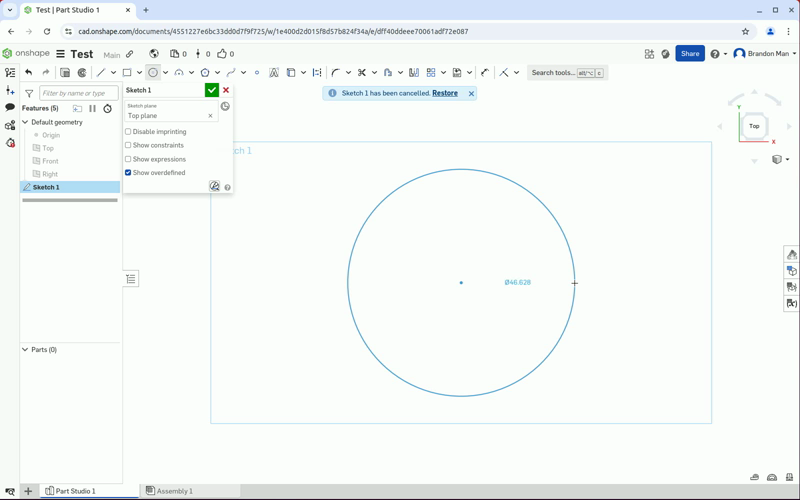
click(574, 282)
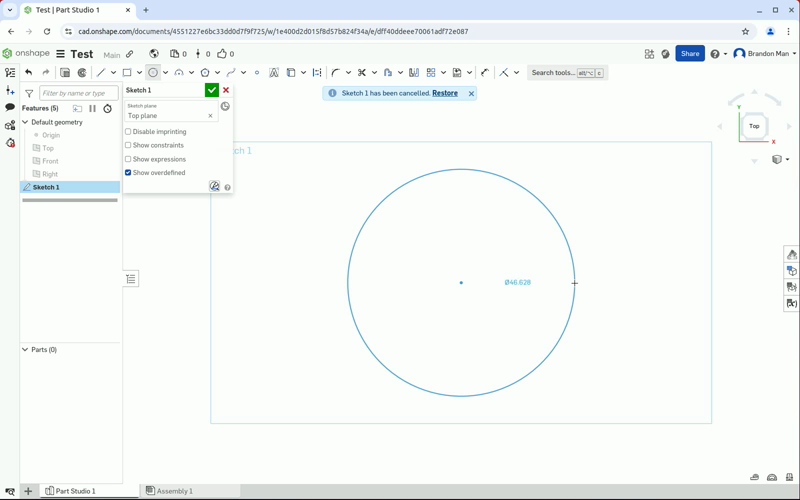
key(esc)
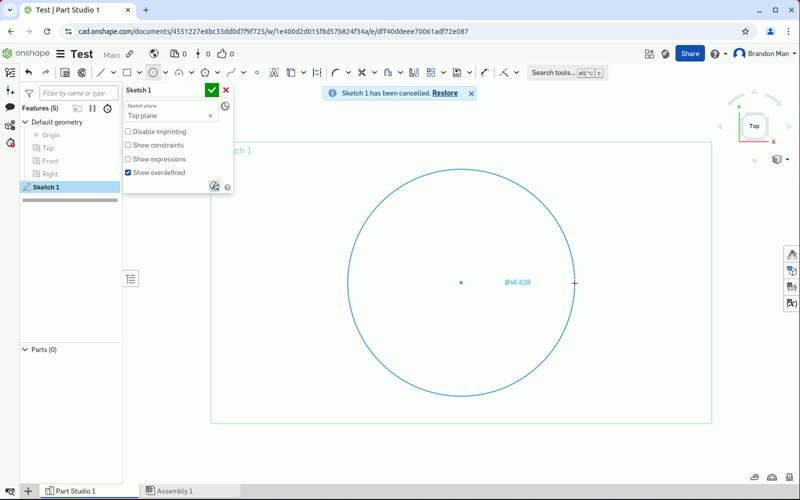
mouse_move(494, 323)
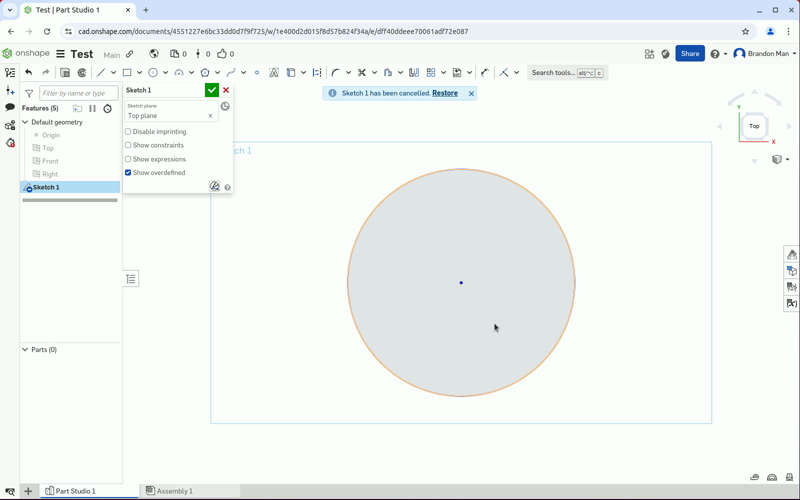
click(494, 323)
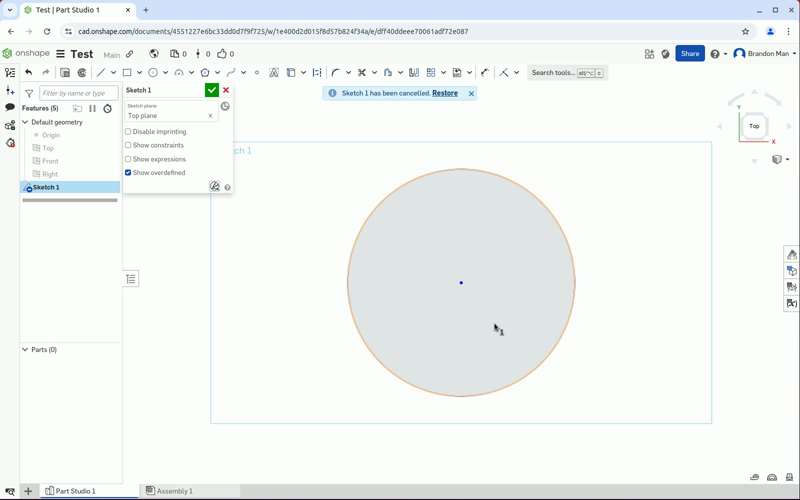
mouse_move(73, 352)
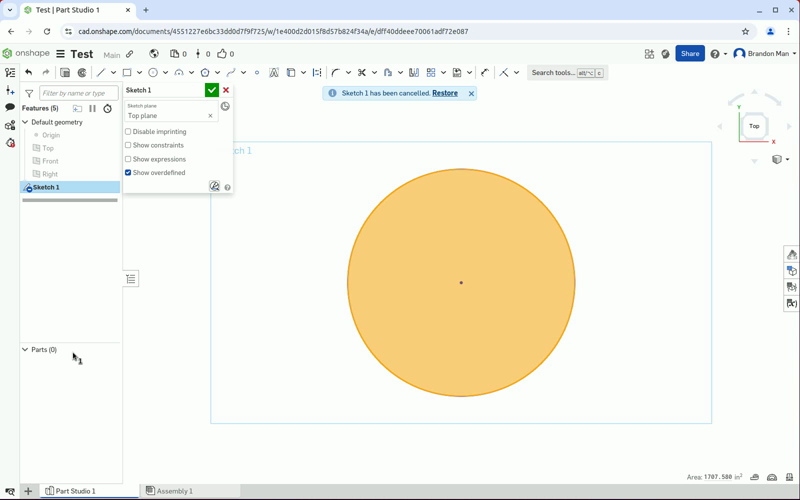
key(shift+y)
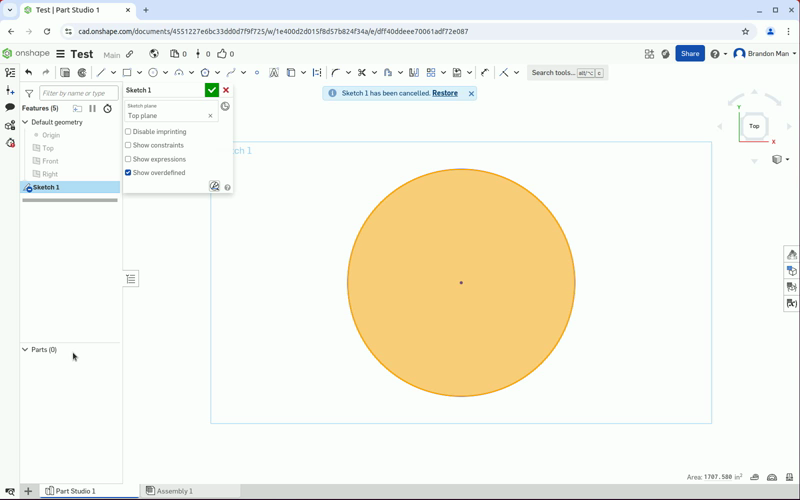
key(shift+e)
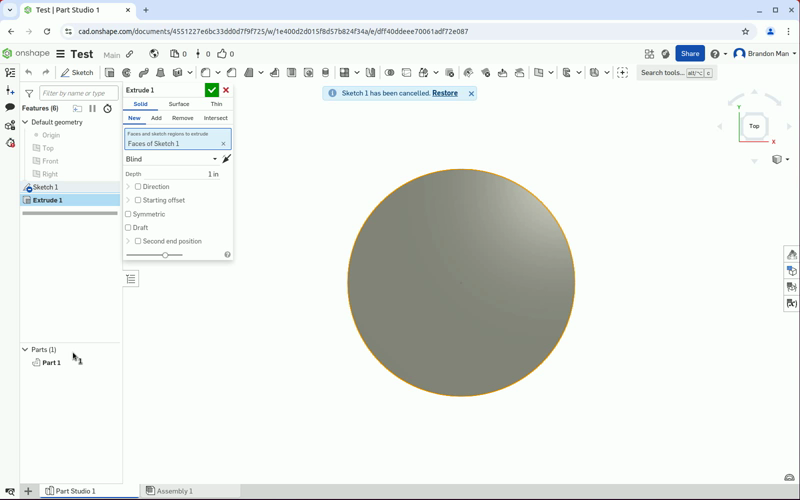
mouse_move(143, 106)
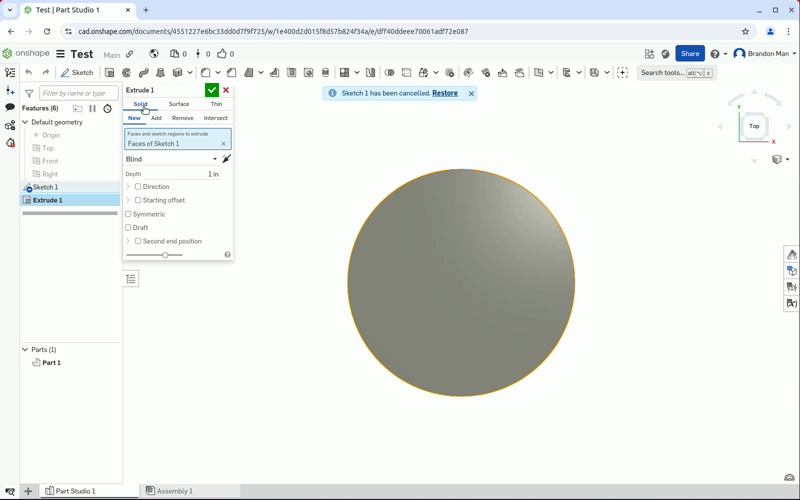
click(143, 106)
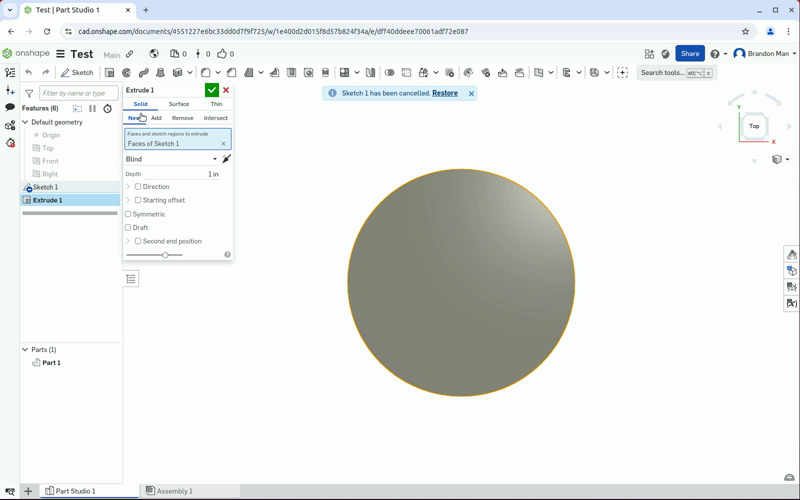
mouse_move(137, 120)
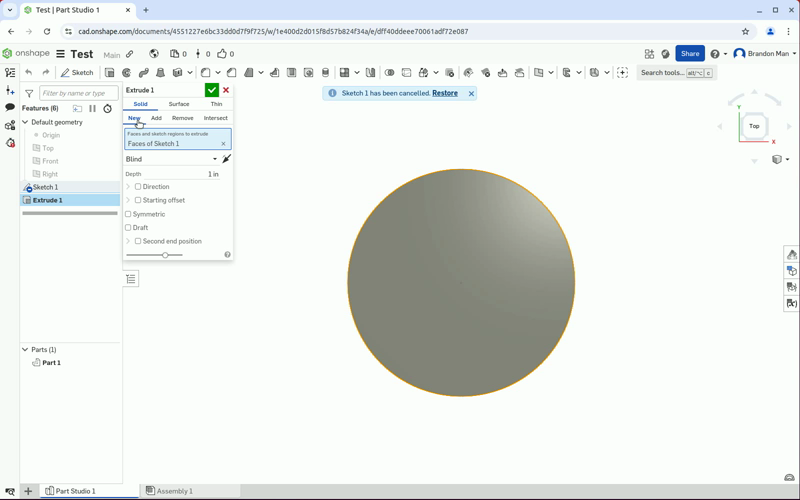
click(137, 120)
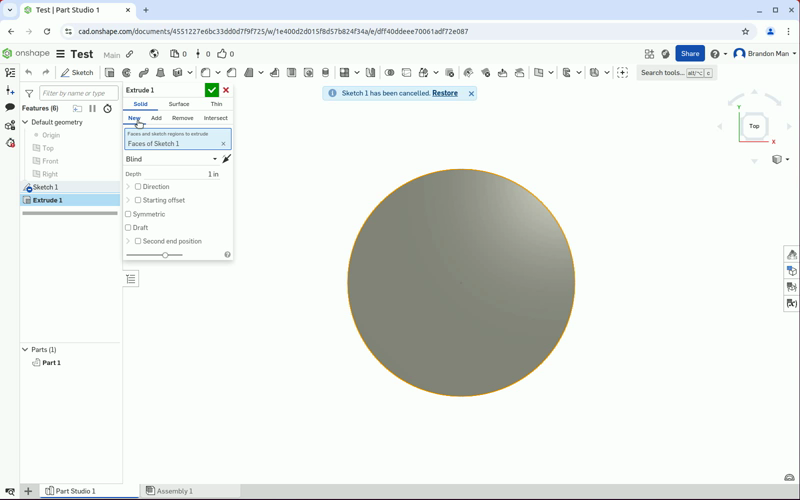
key(tab, 4)
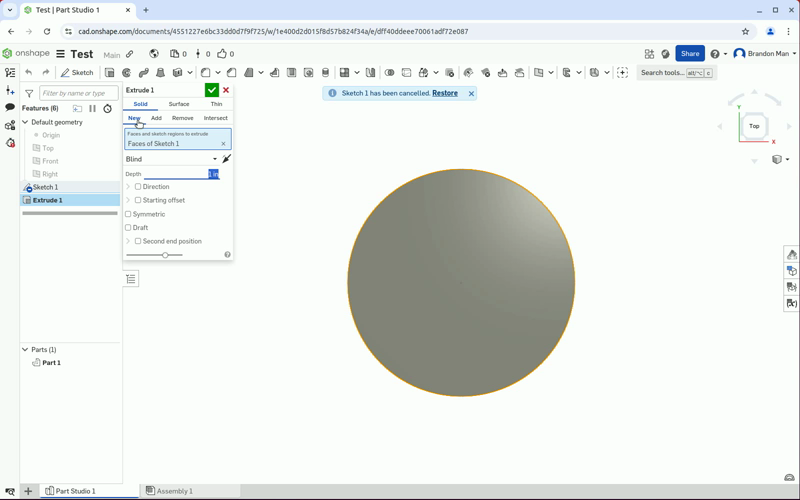
text(4.814)
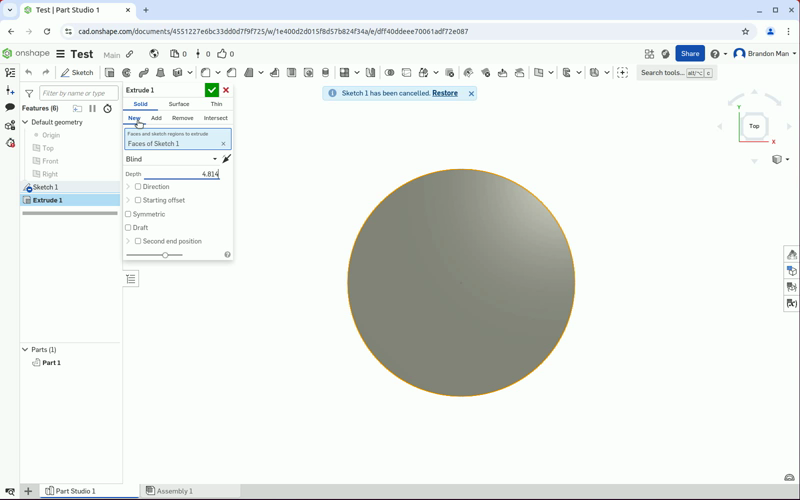
key(enter)
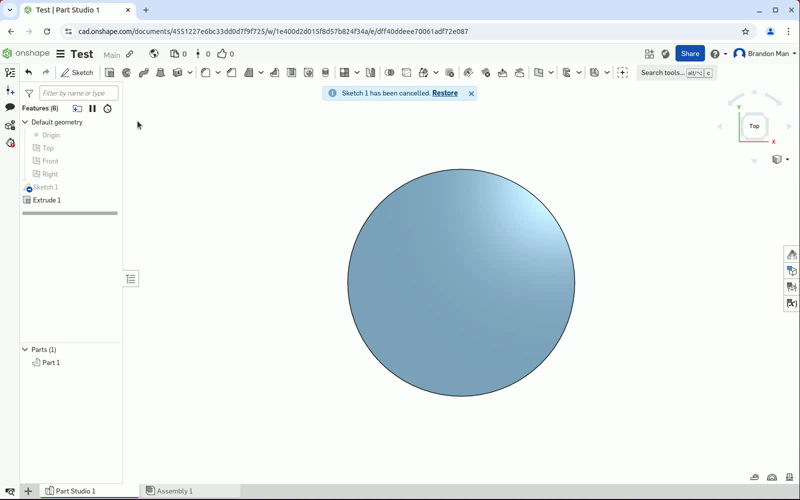
key(shift+h)
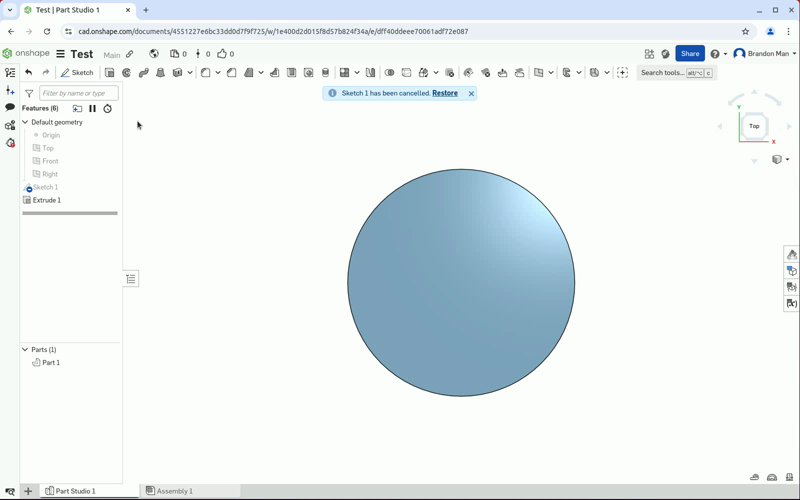
key(shift+h)
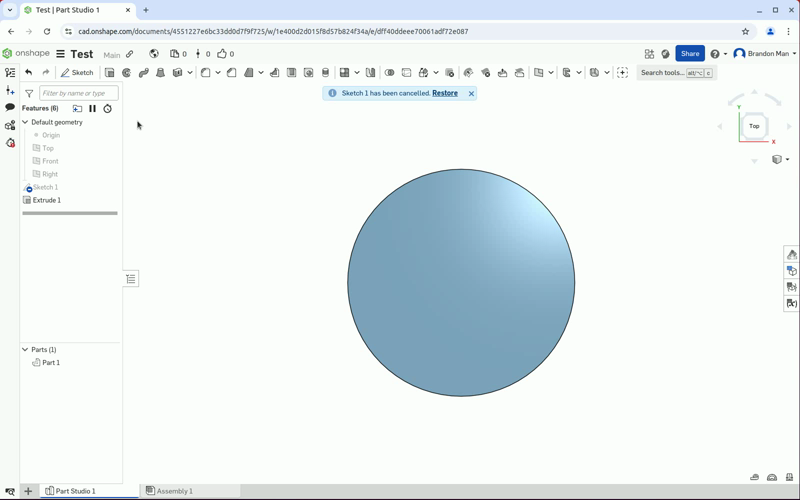
mouse_move(73, 189)
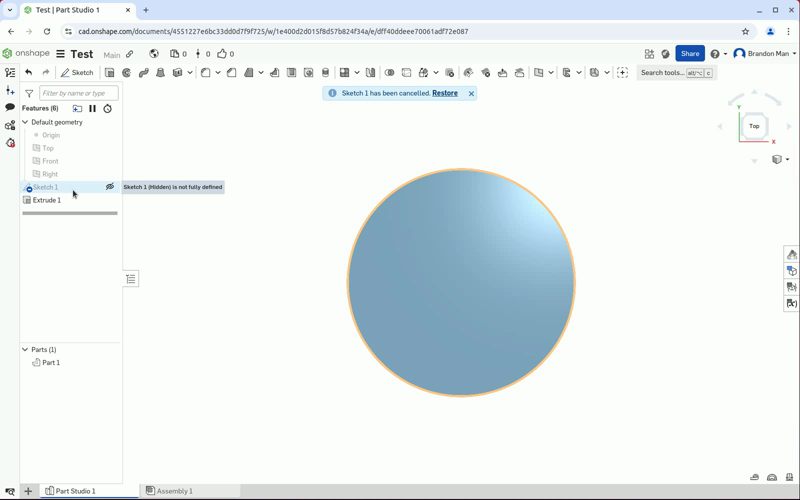
click(73, 189)
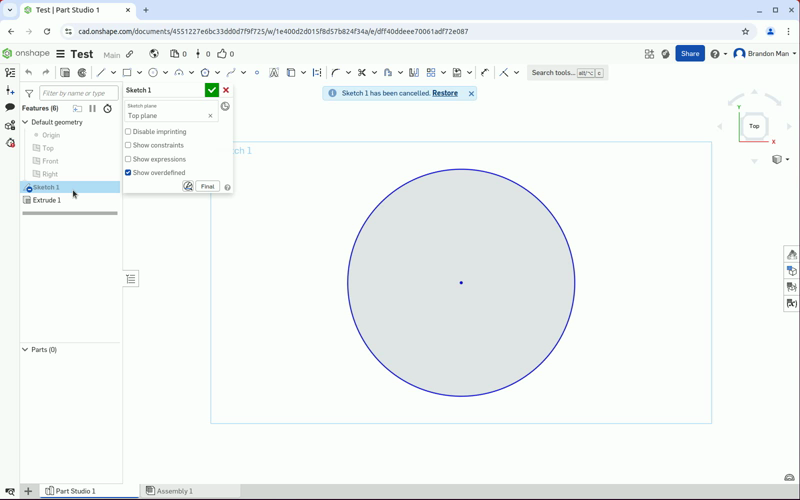
mouse_move(229, 92)
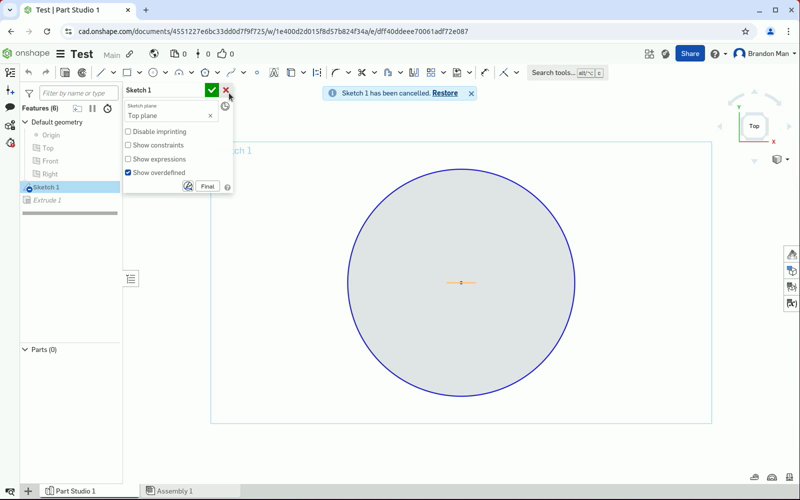
click(229, 92)
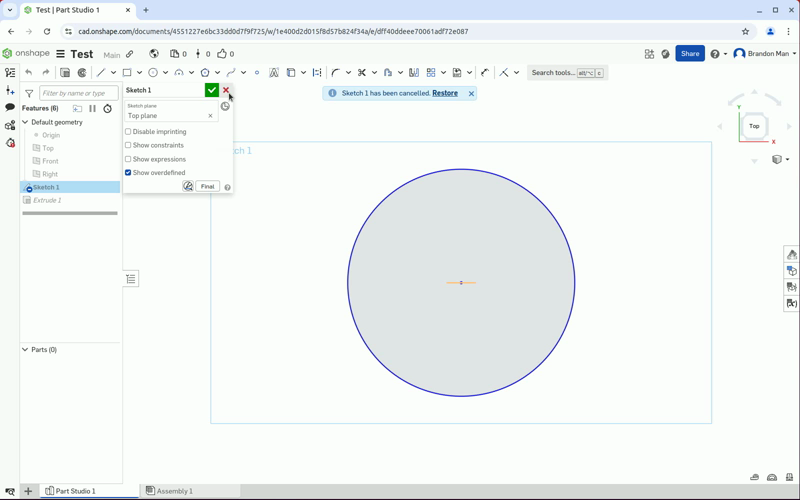
key(shift+s)
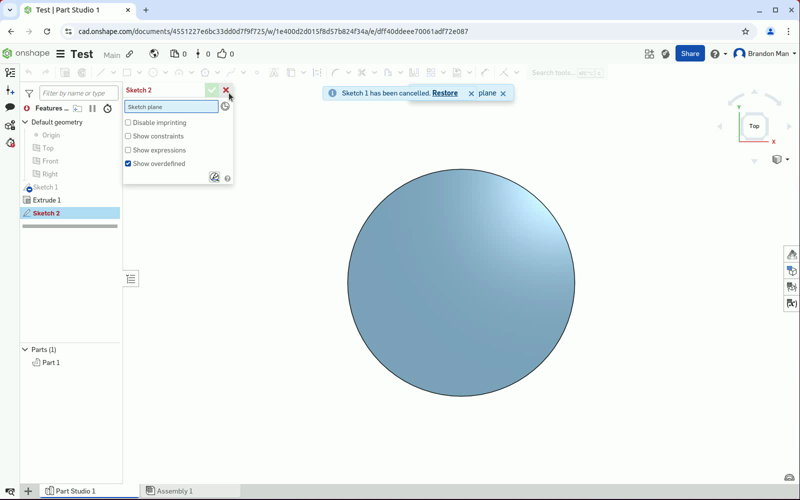
mouse_move(73, 150)
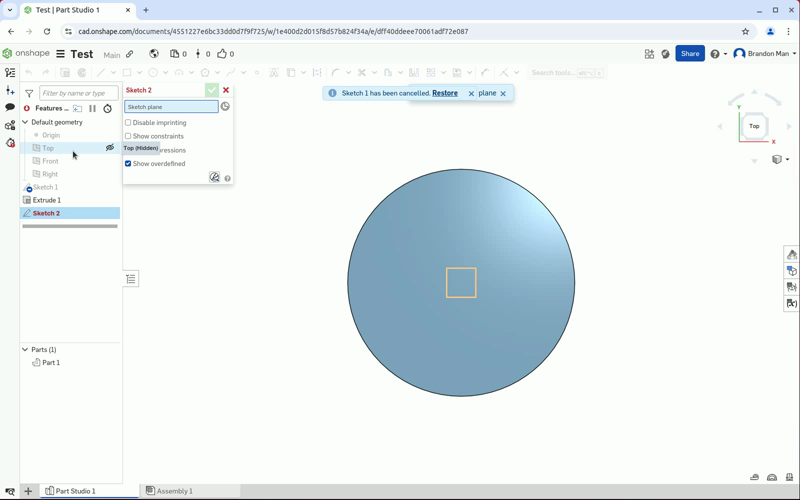
click(73, 150)
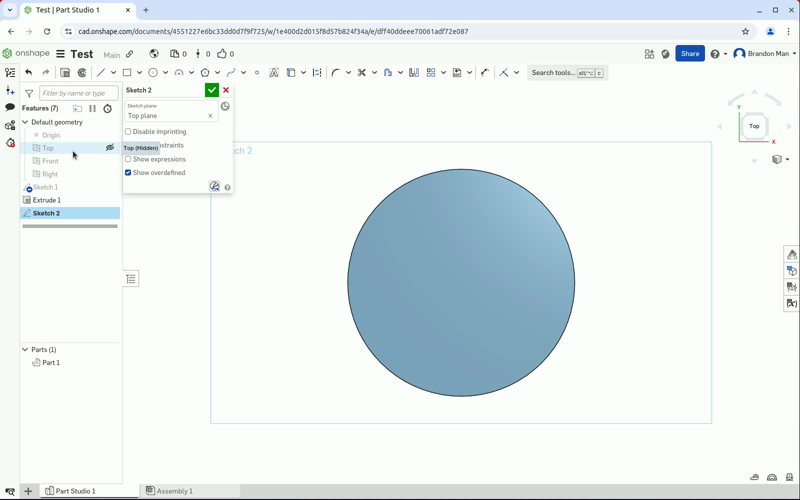
mouse_move(73, 352)
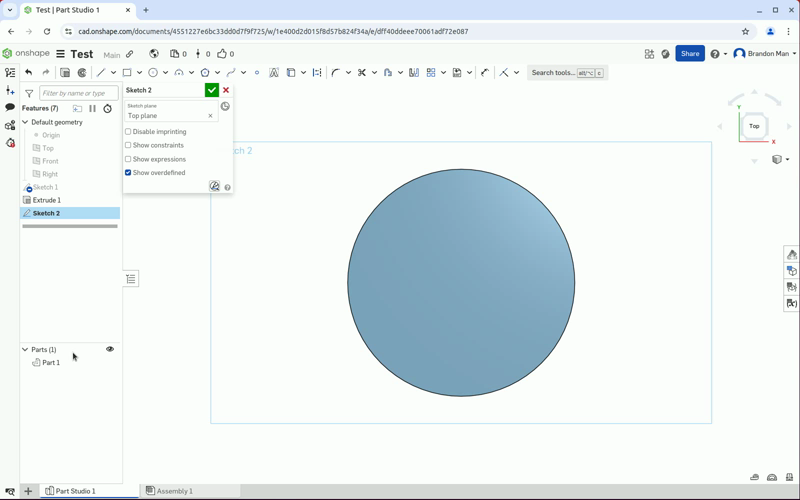
key(y)
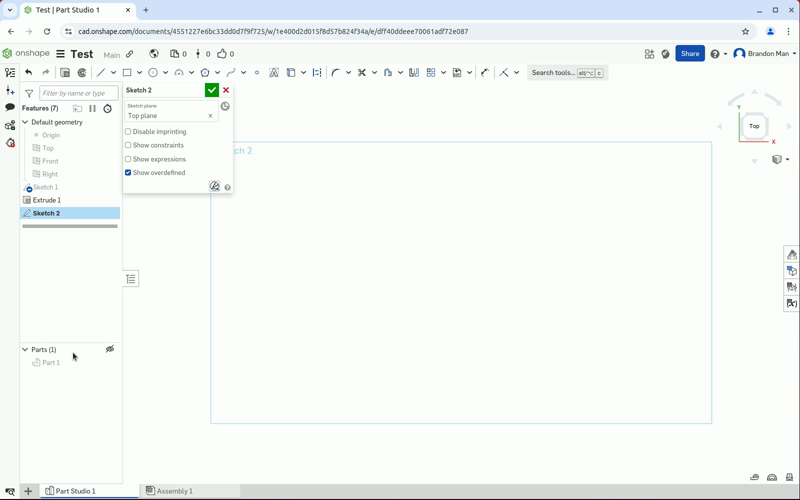
key(c)
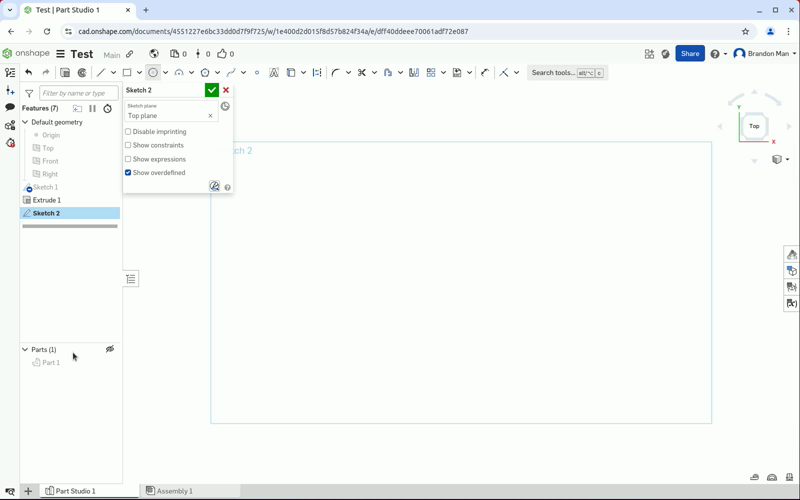
key_down(shift)
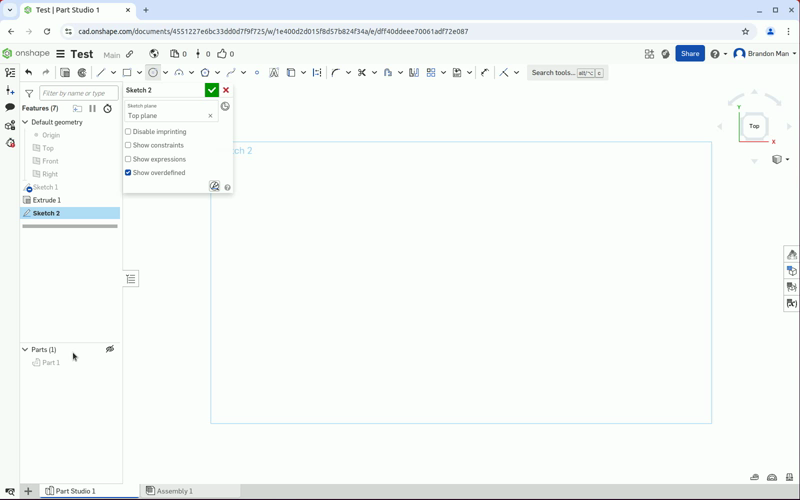
mouse_move(461, 282)
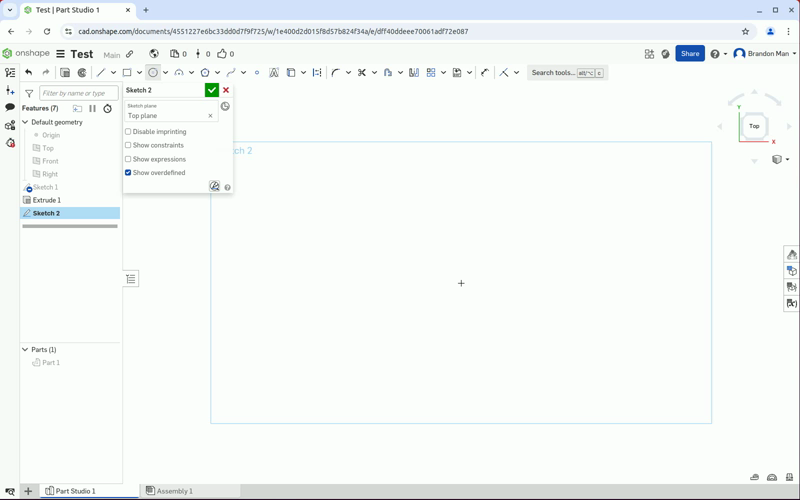
click(461, 282)
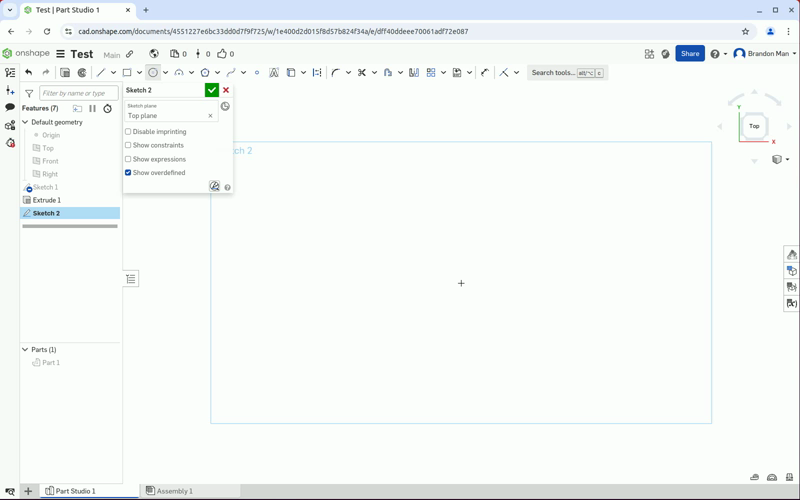
key_up(shift)
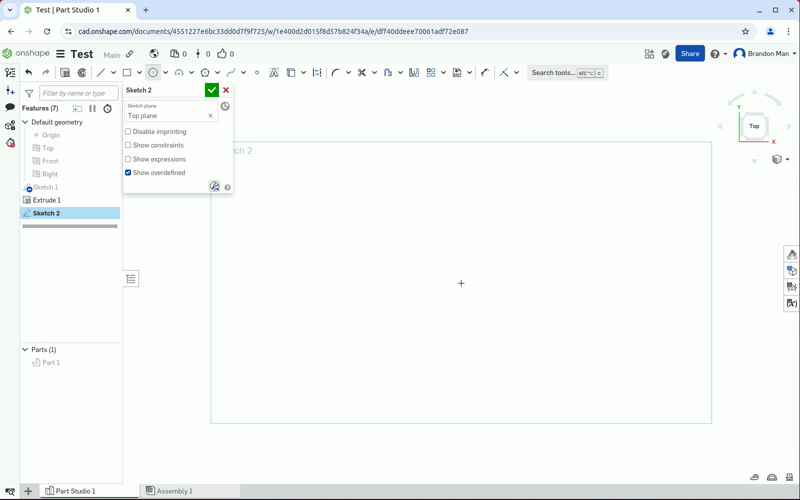
mouse_move(569, 282)
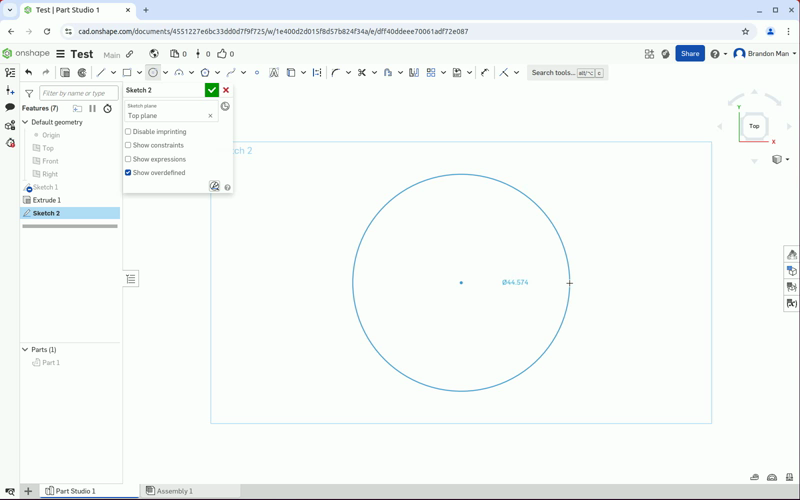
click(569, 282)
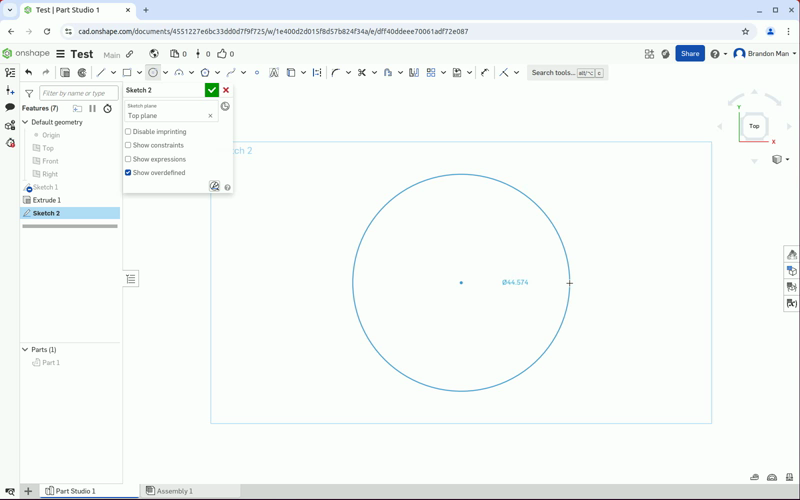
key(esc)
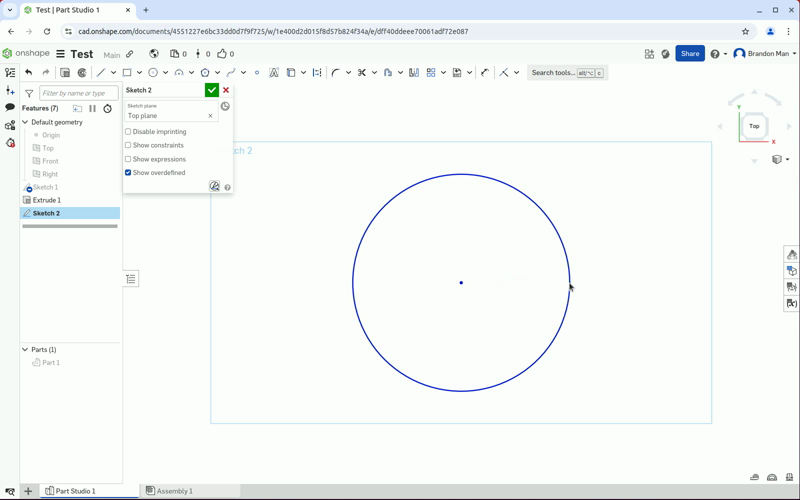
mouse_move(392, 288)
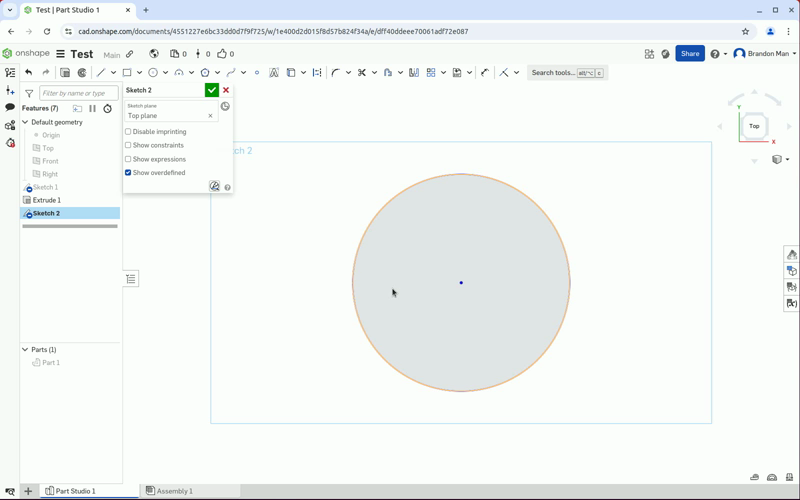
click(392, 288)
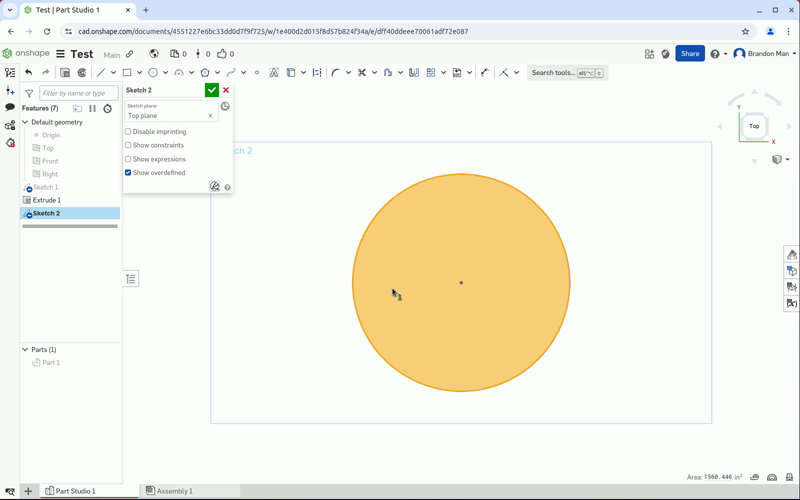
mouse_move(73, 352)
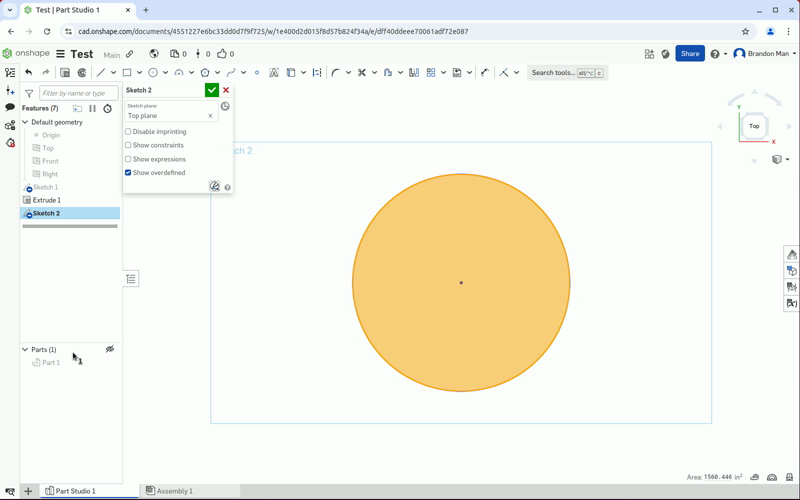
key(shift+y)
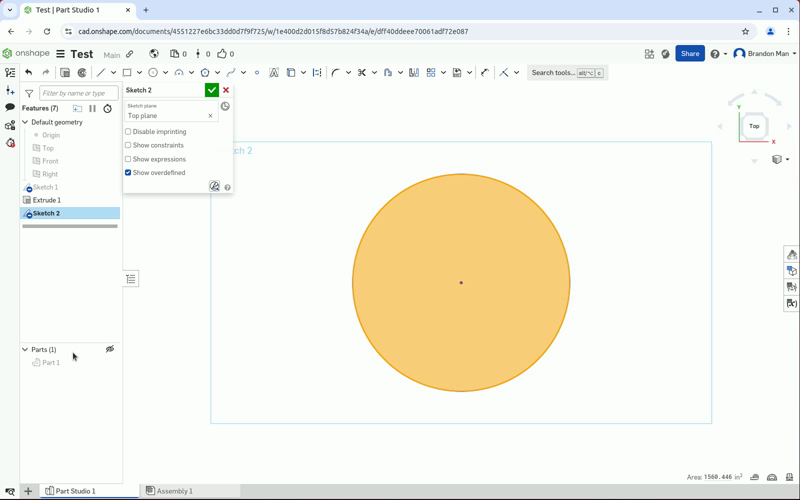
key(shift+e)
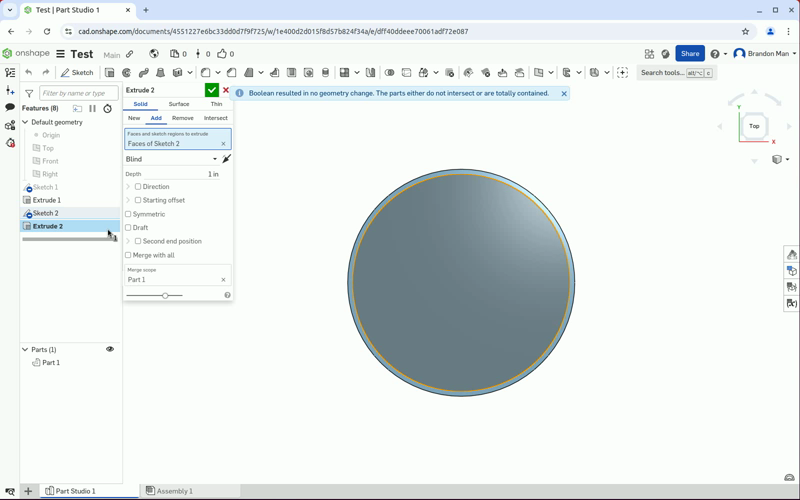
mouse_move(143, 106)
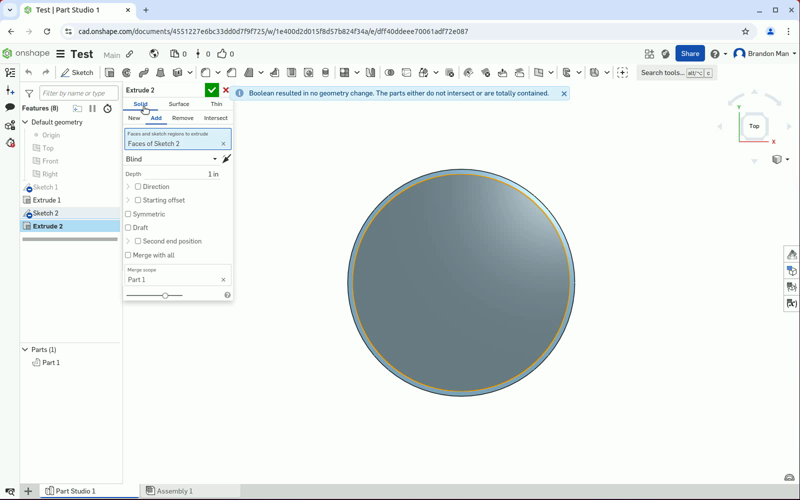
click(143, 106)
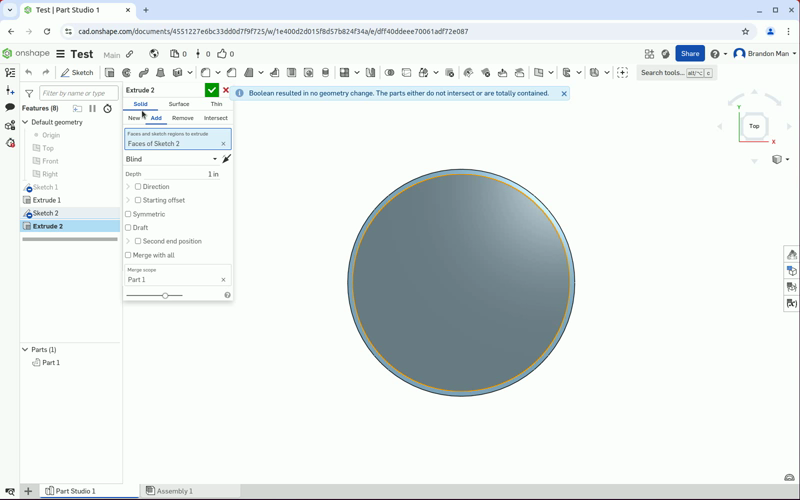
mouse_move(137, 120)
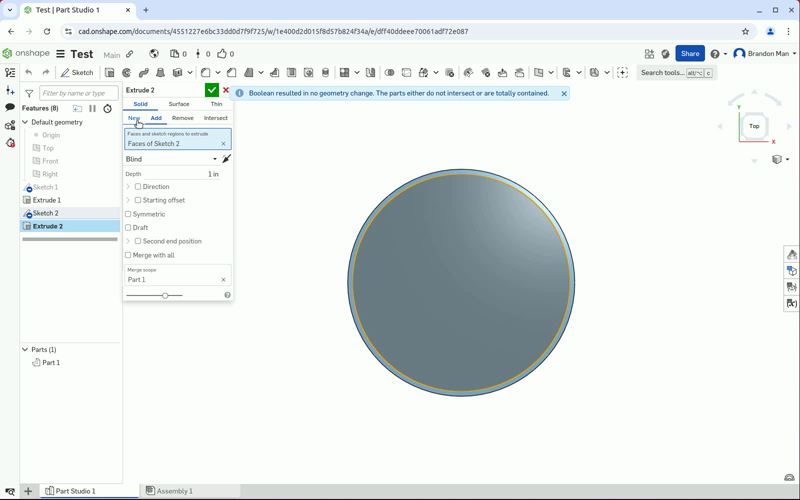
click(137, 120)
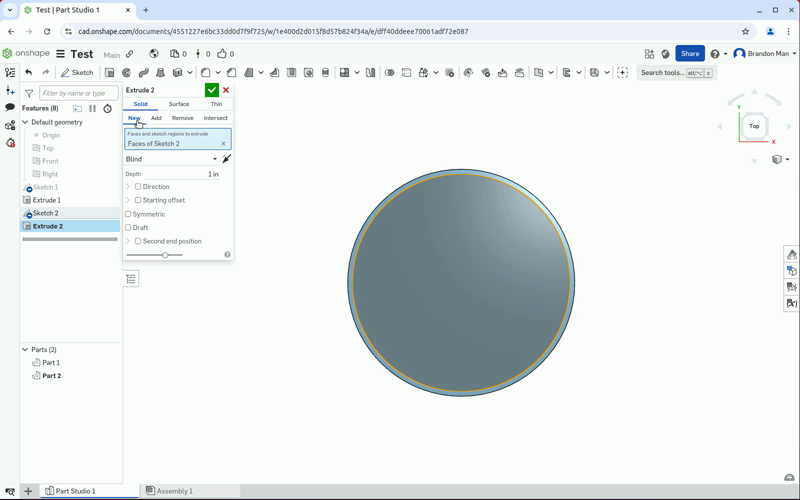
key(tab, 4)
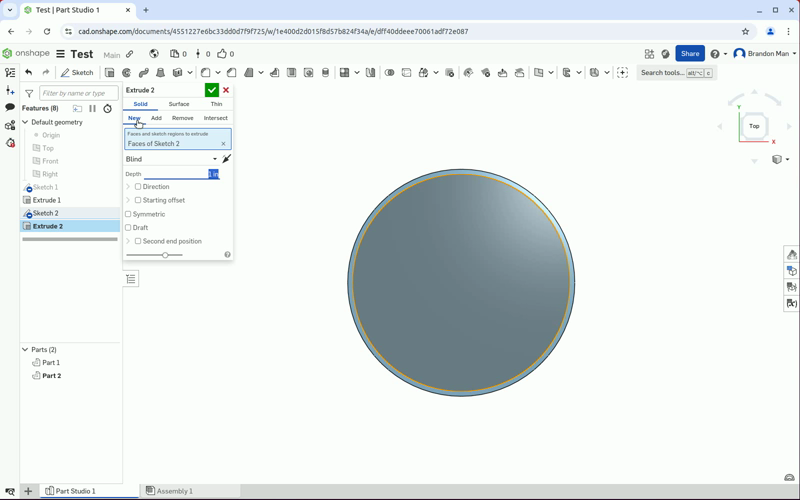
text(-4.814)
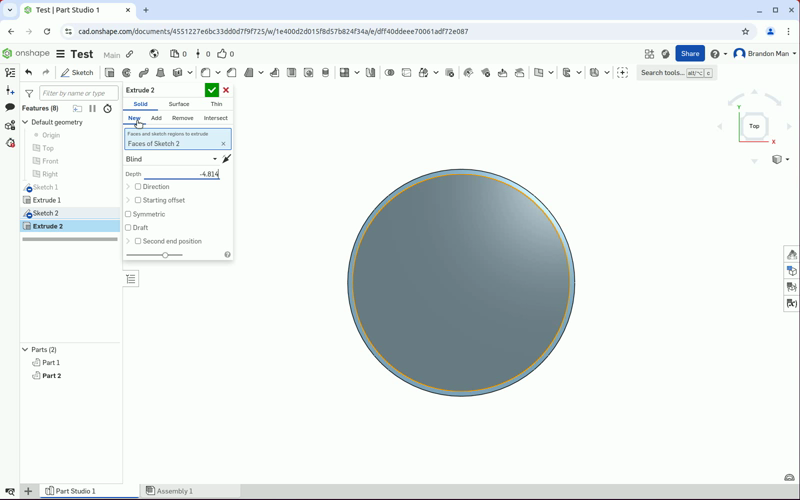
key(enter)
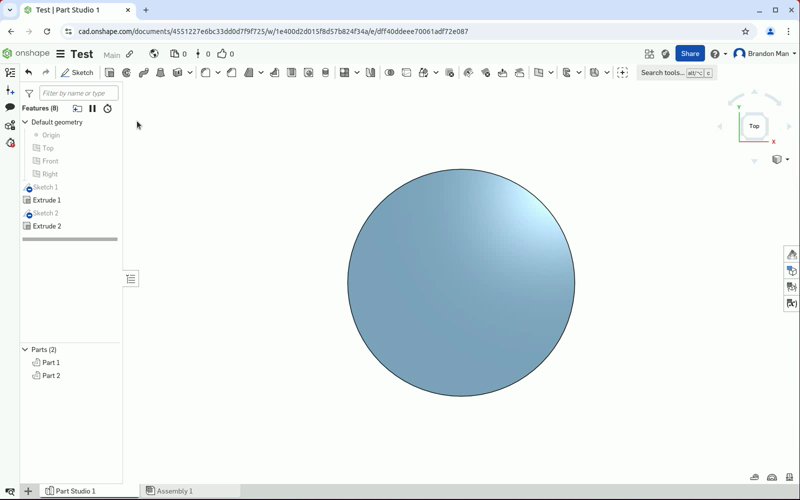
key(shift+h)
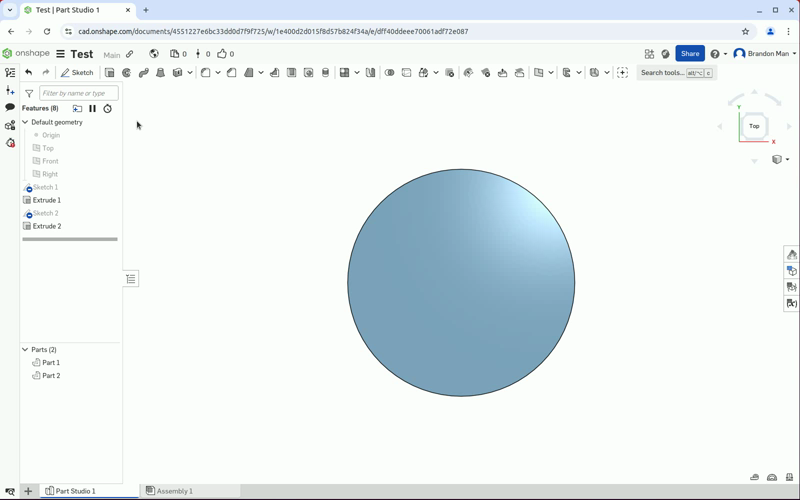
key(shift+h)
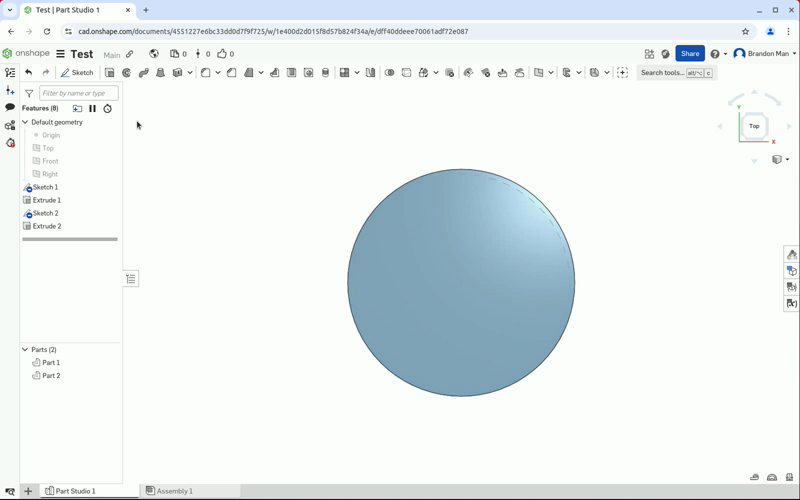
key(shift+7)
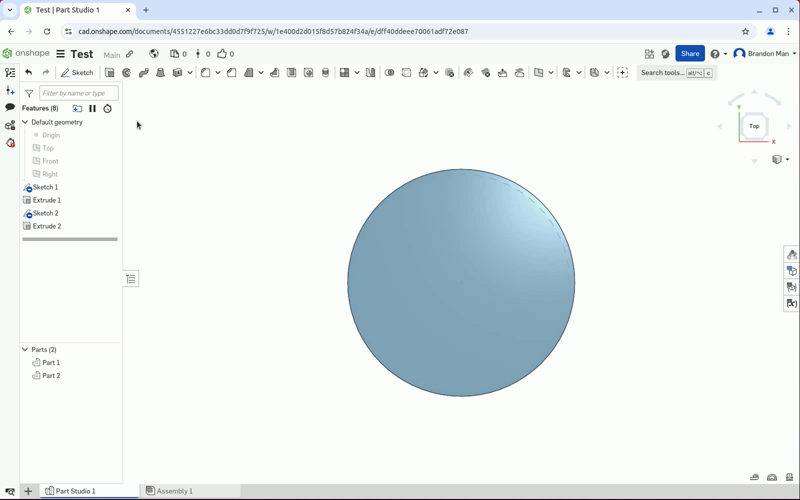
key(up, 3)
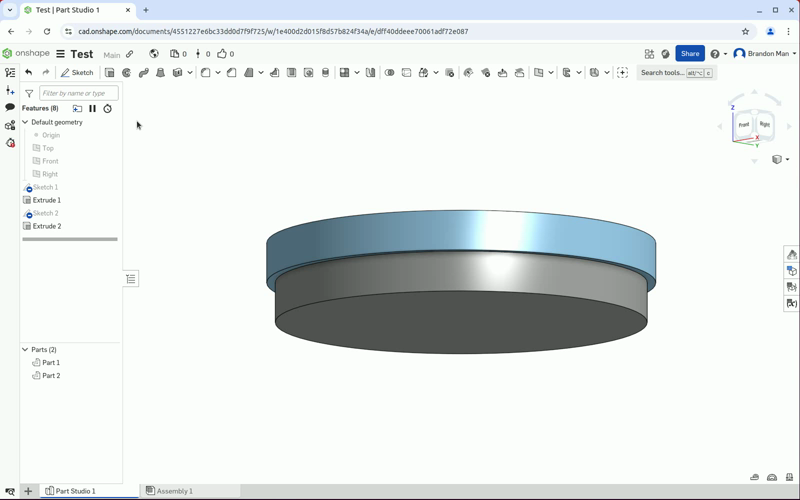
key(left, 3)
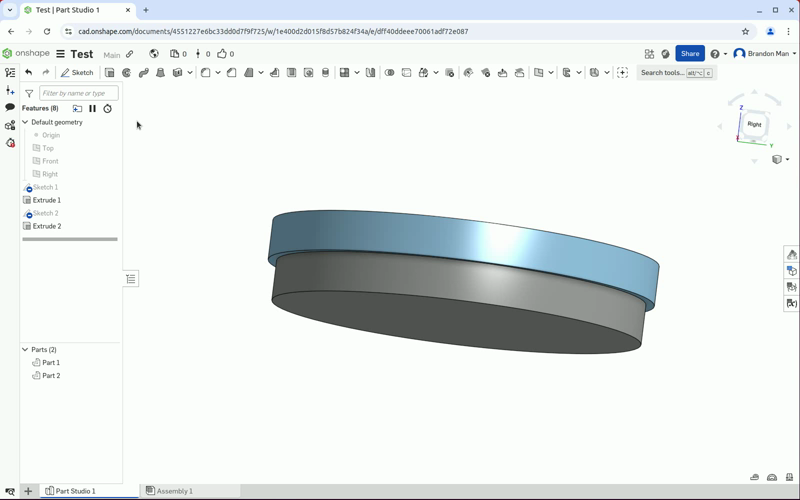
key(right, 3)
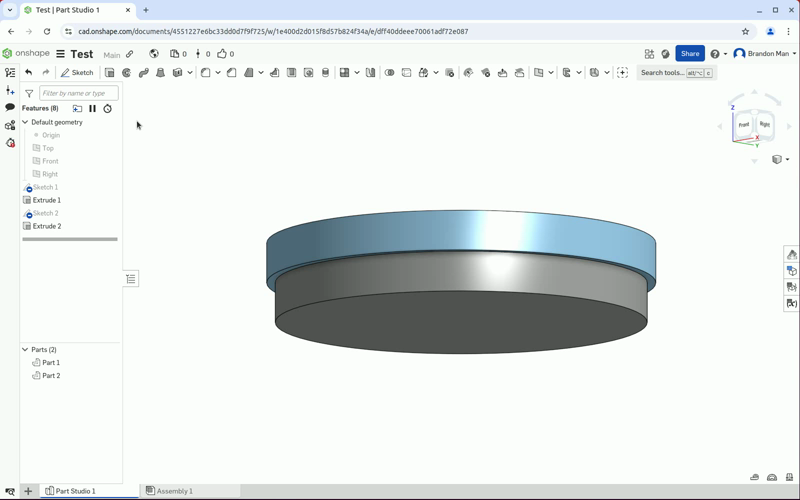
key(down, 3)
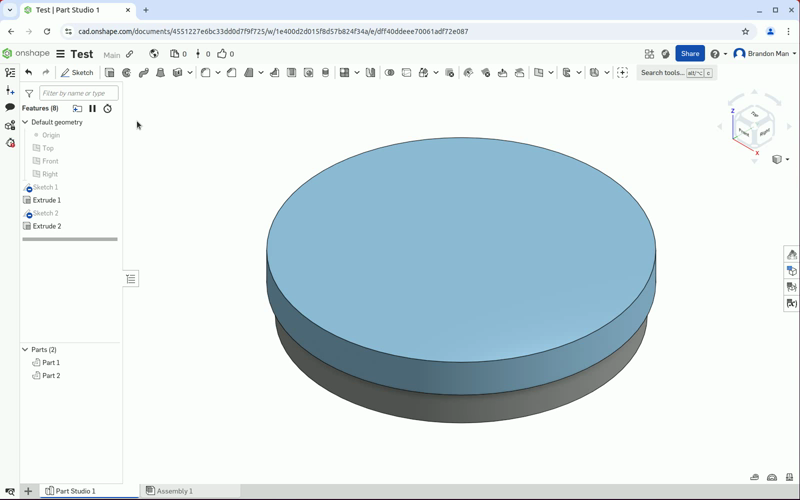
mouse_move(73, 189)
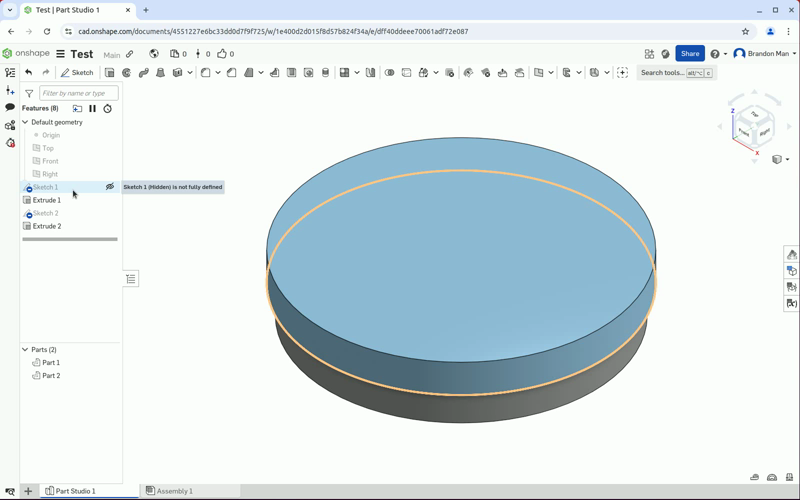
click(73, 189)